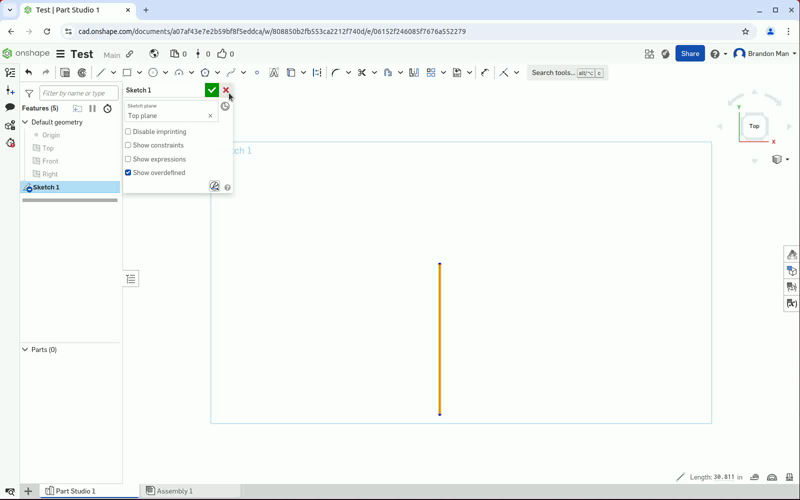
key(shift+h)
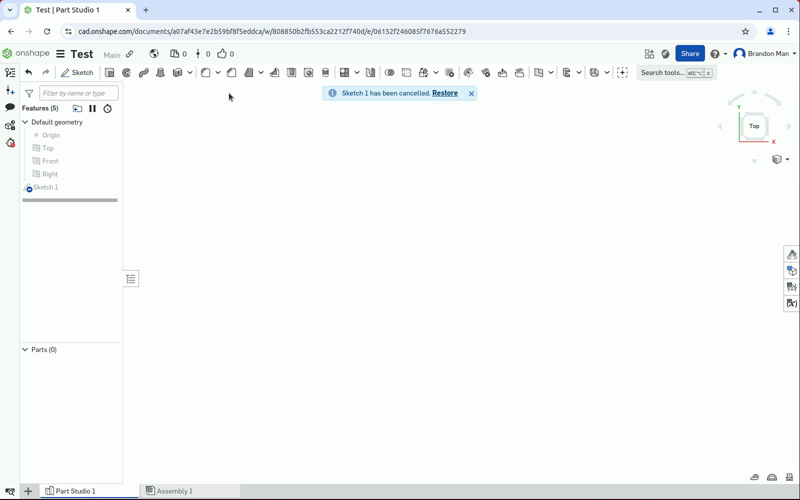
mouse_move(73, 352)
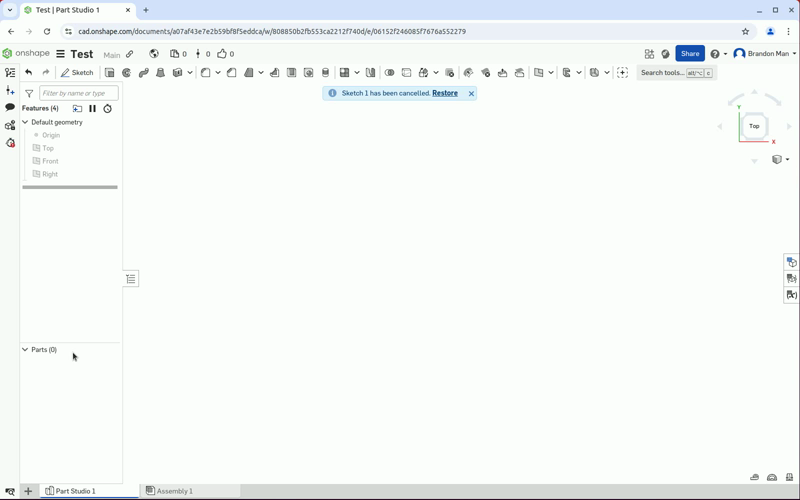
key(y)
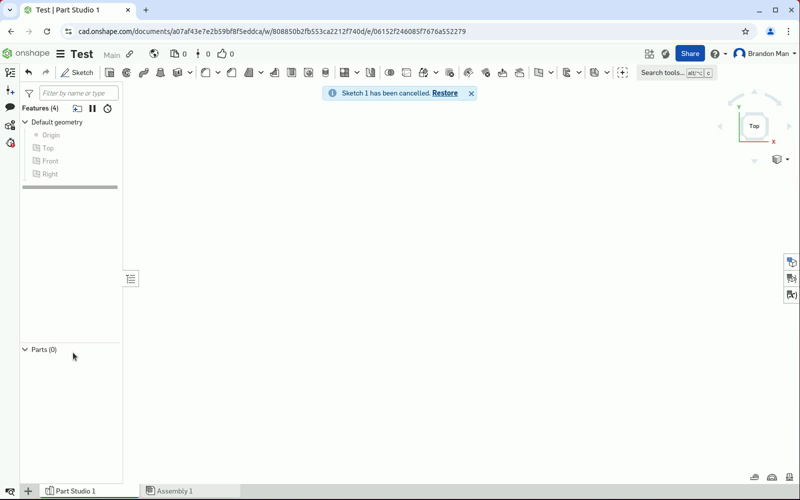
key(shift+p)
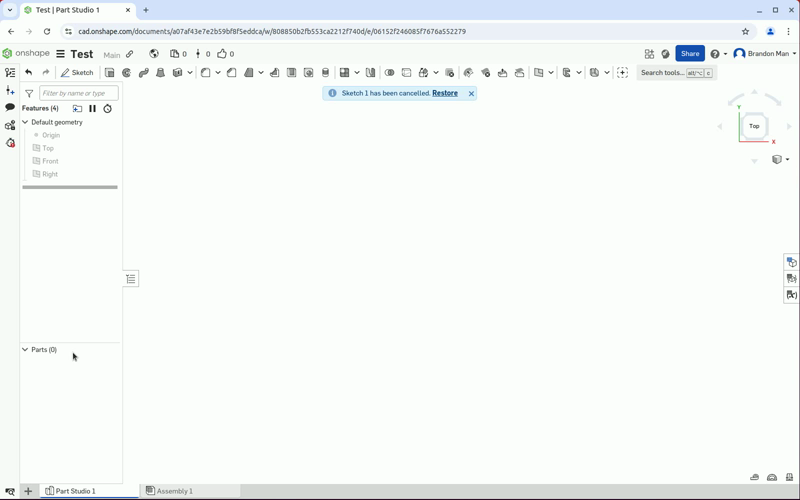
key(space)
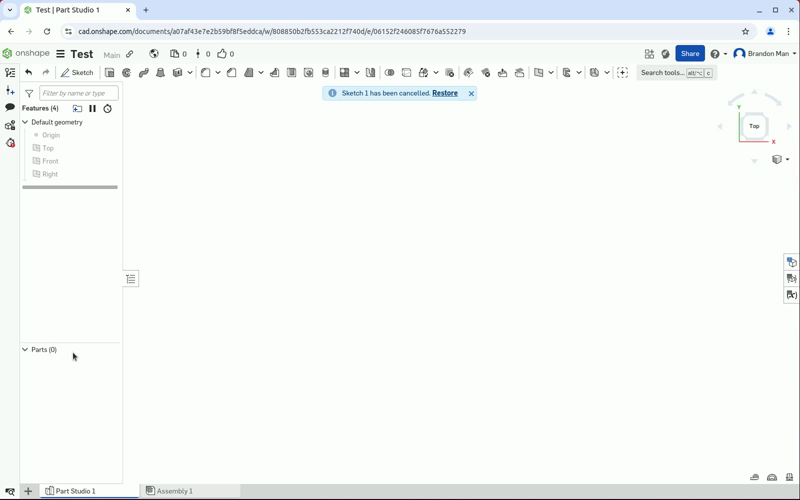
key_down(shift)
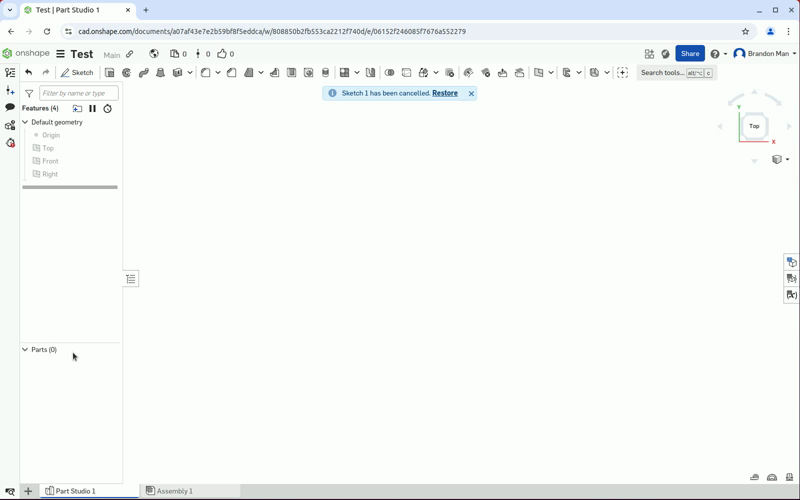
key(up)
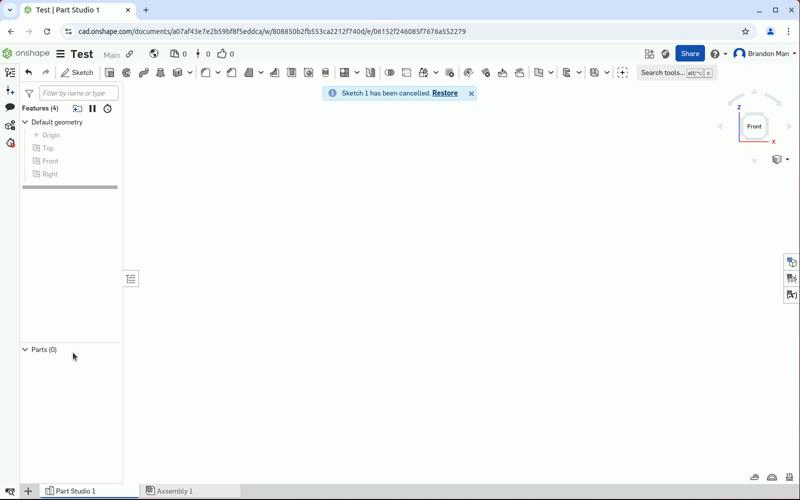
key_up(shift)
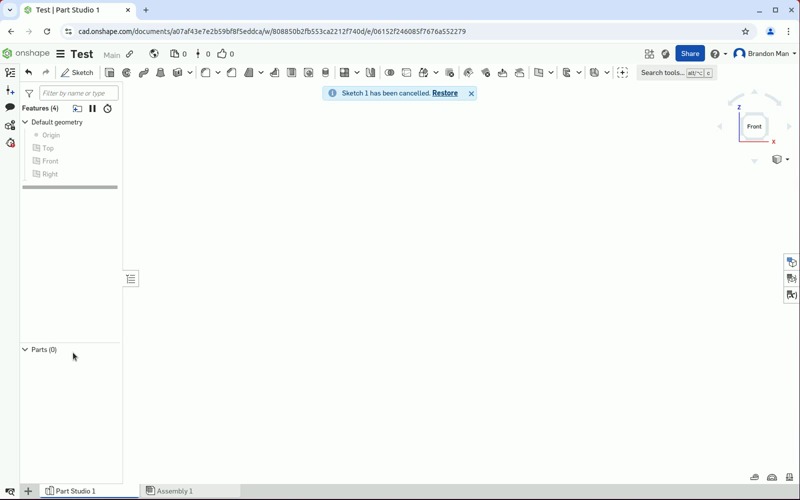
mouse_move(73, 352)
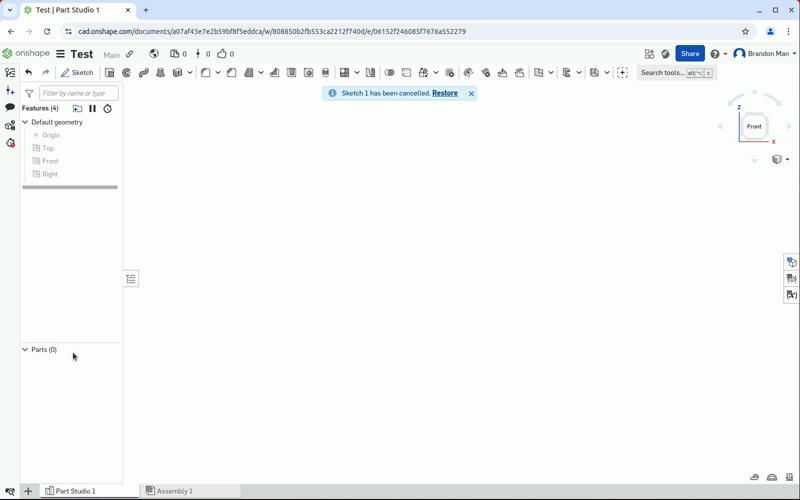
key(shift+y)
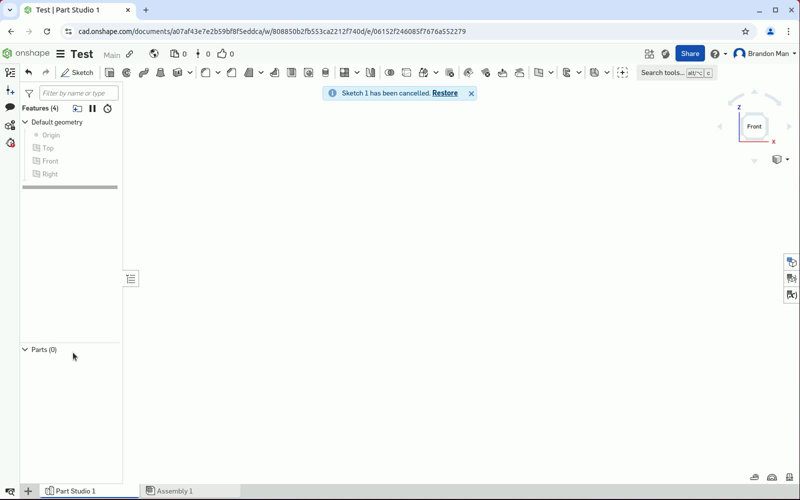
key(shift+s)
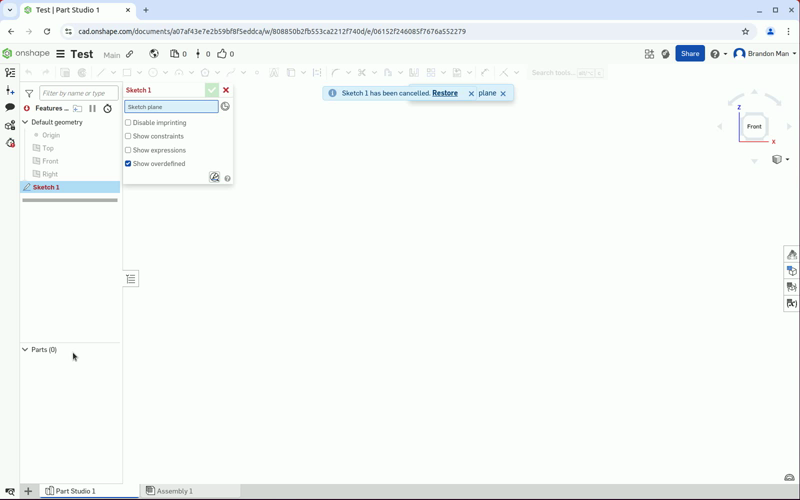
mouse_move(73, 163)
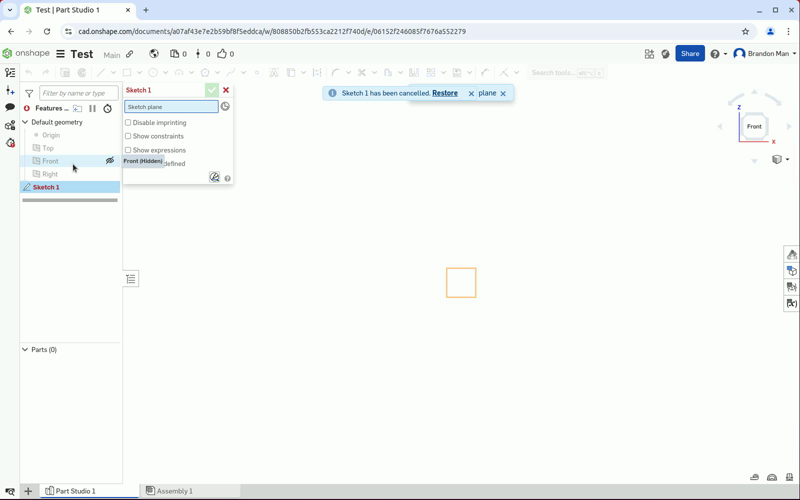
click(73, 163)
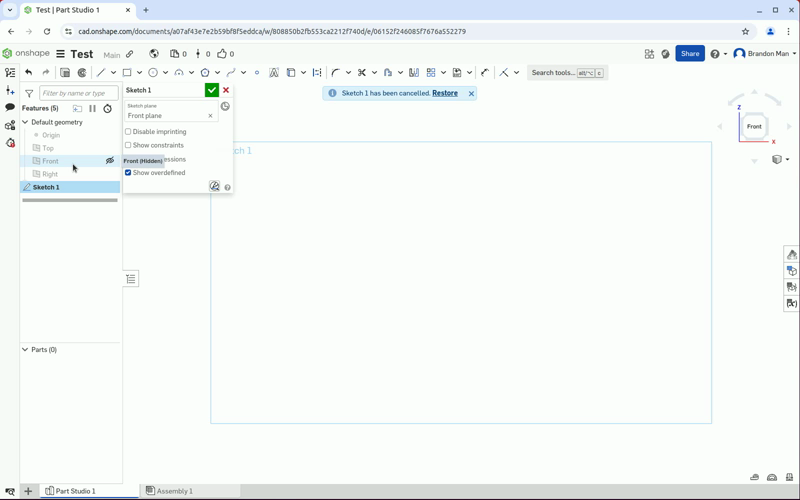
mouse_move(73, 352)
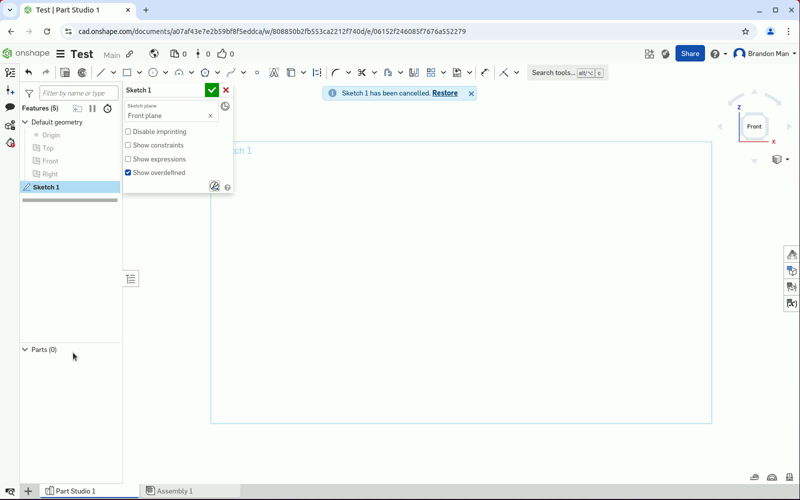
key(y)
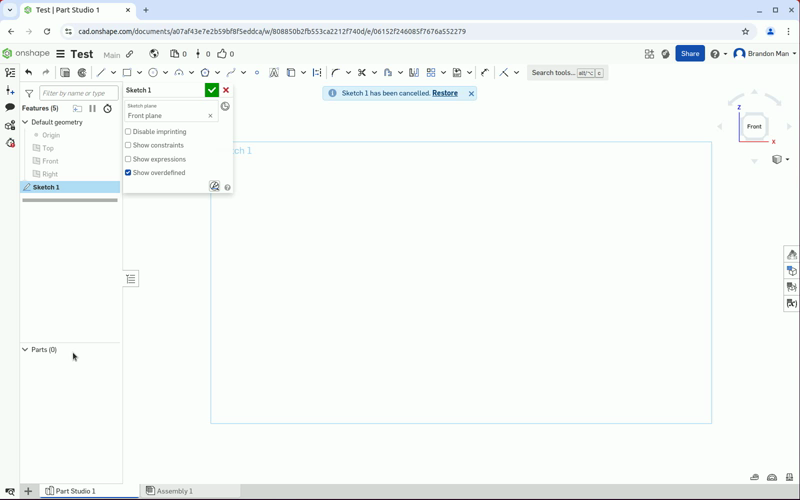
key(c)
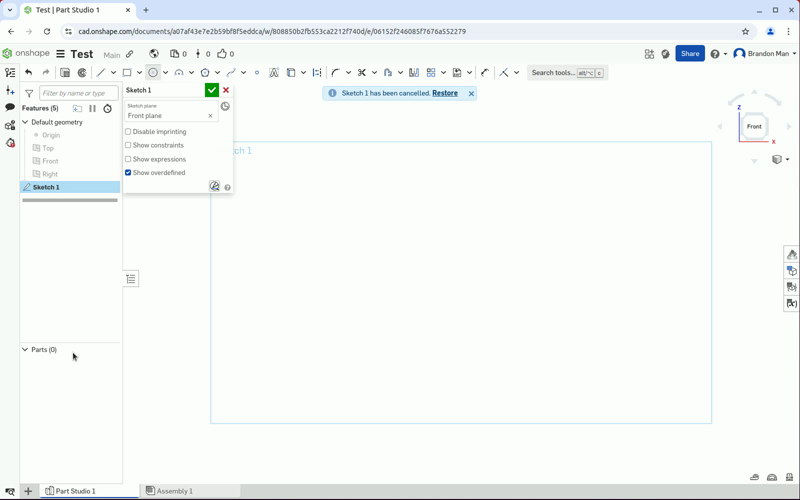
key_down(shift)
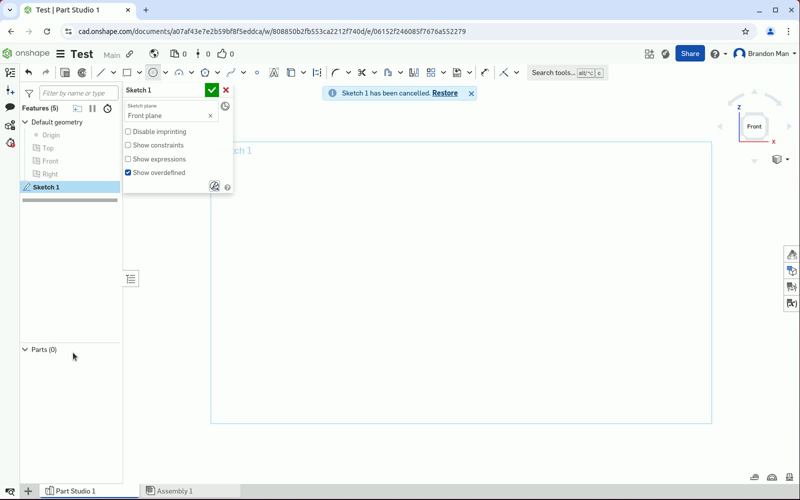
mouse_move(461, 282)
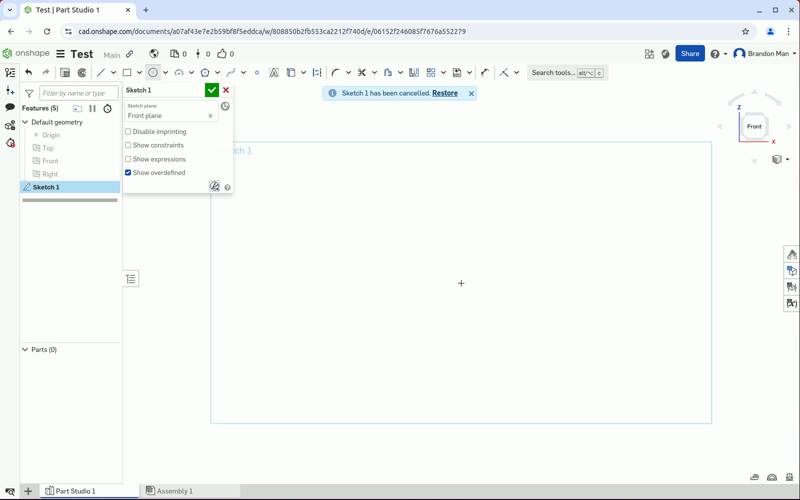
click(461, 282)
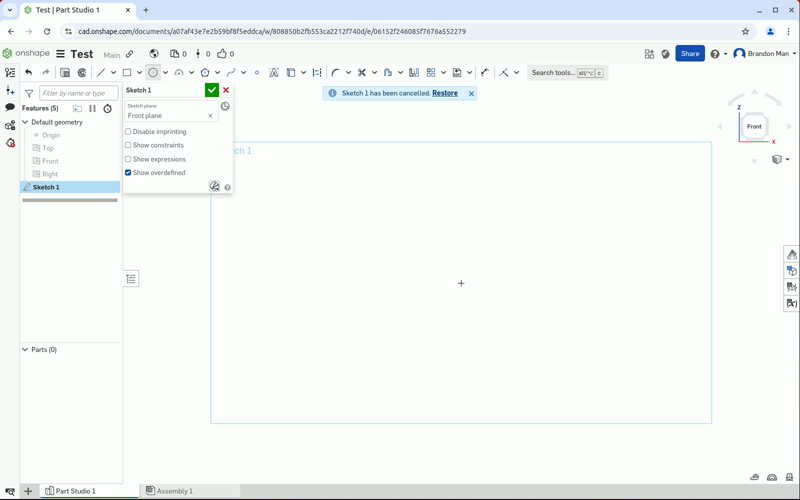
key_up(shift)
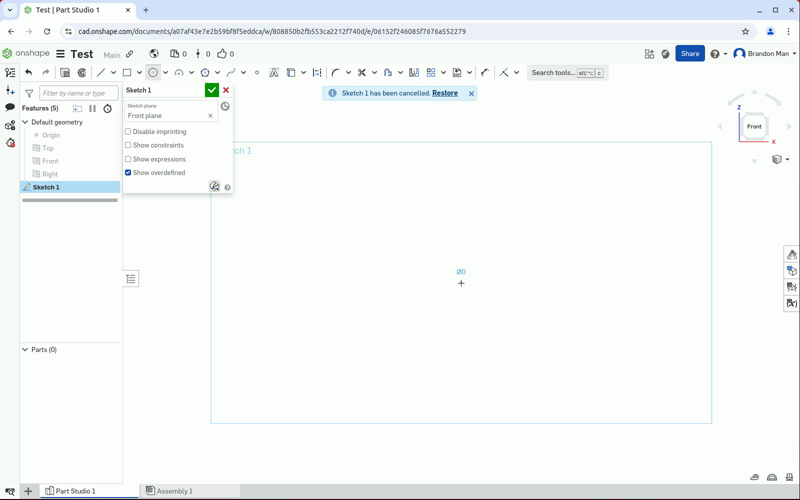
mouse_move(540, 282)
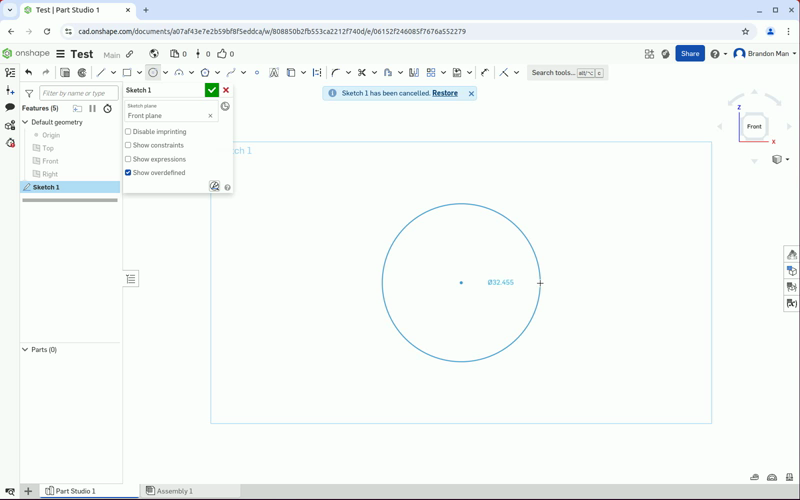
click(540, 282)
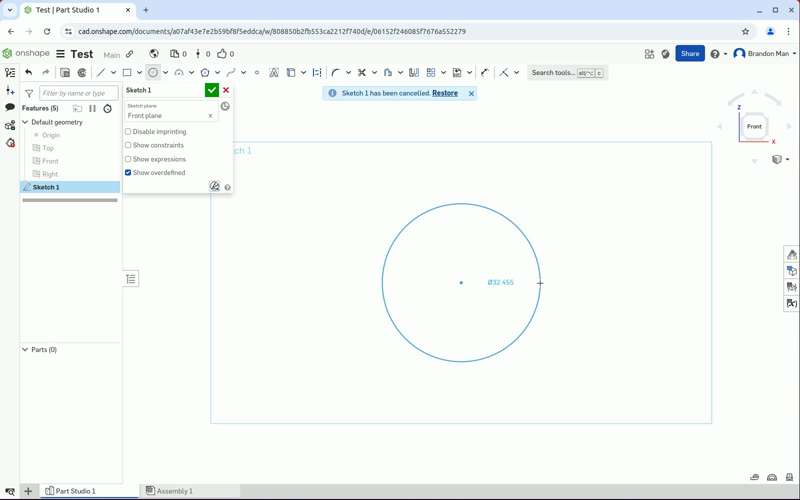
key(esc)
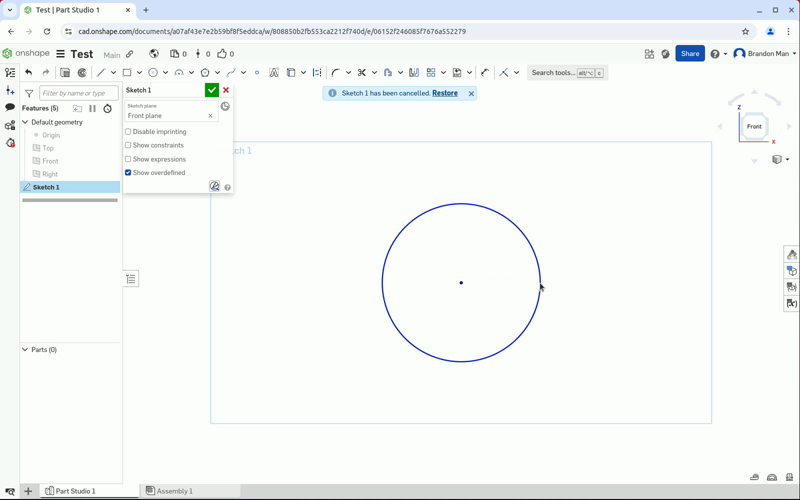
mouse_move(466, 288)
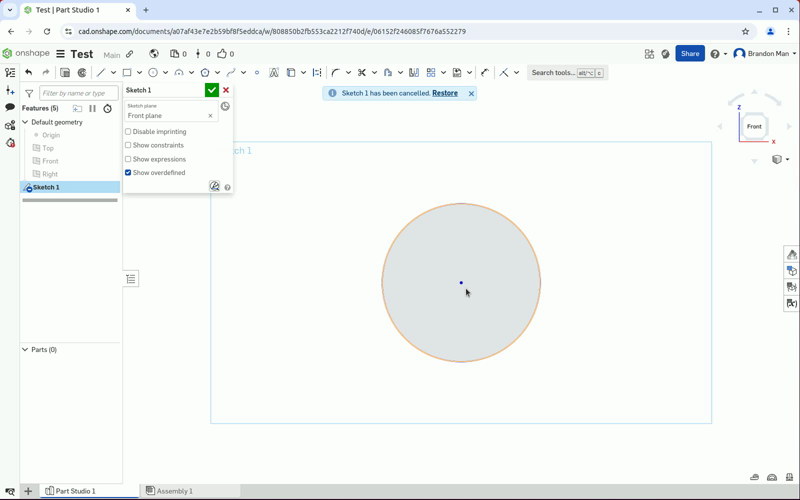
click(466, 288)
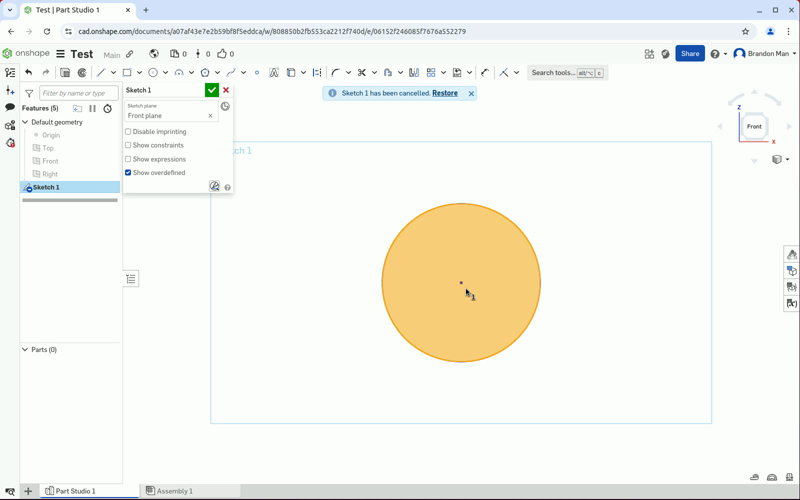
mouse_move(73, 352)
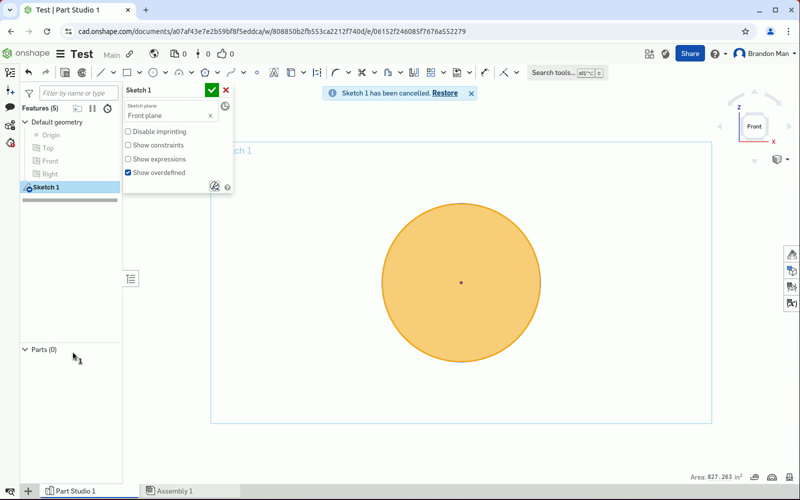
key(shift+y)
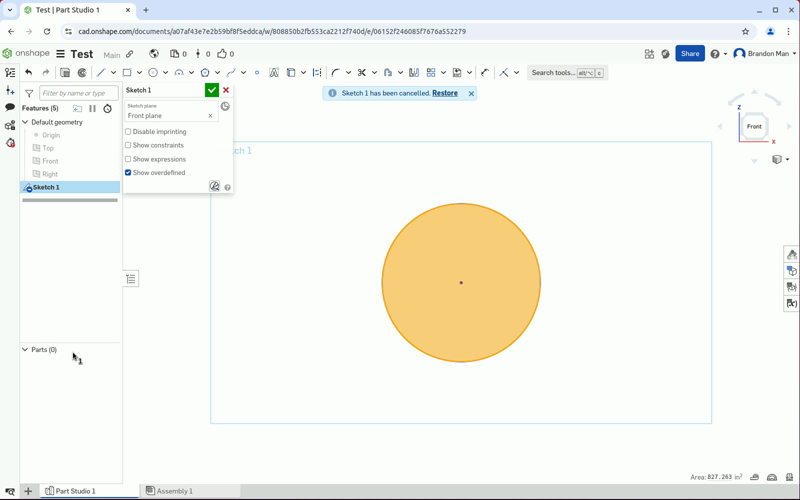
key(shift+e)
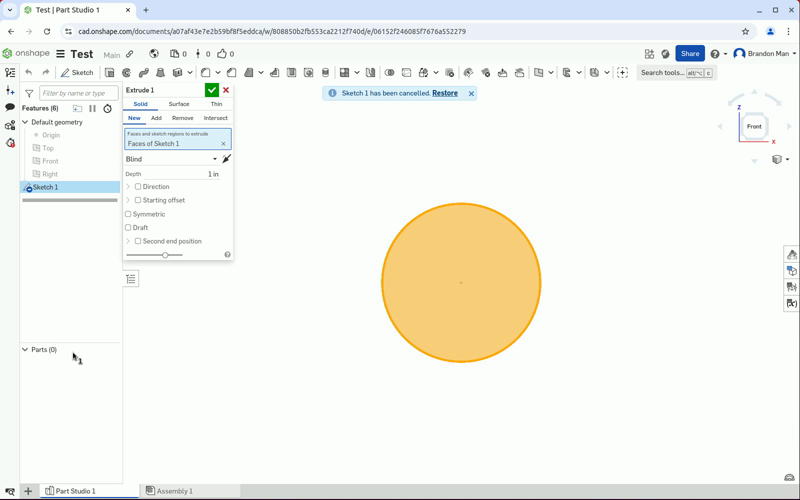
mouse_move(143, 106)
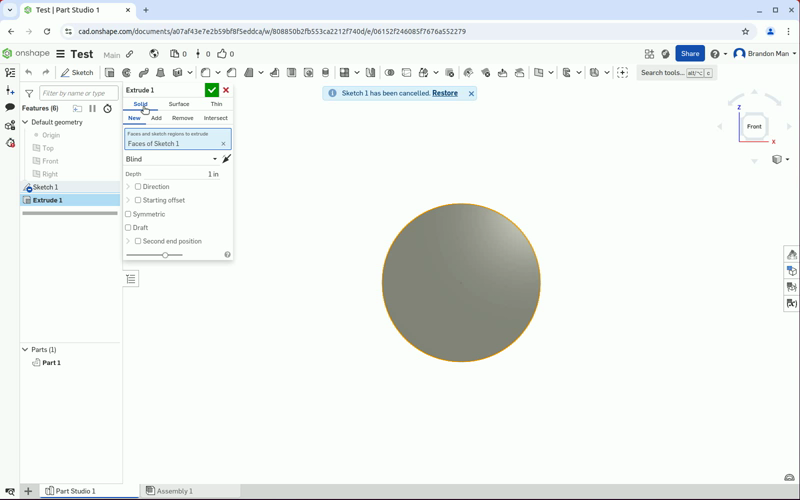
click(143, 106)
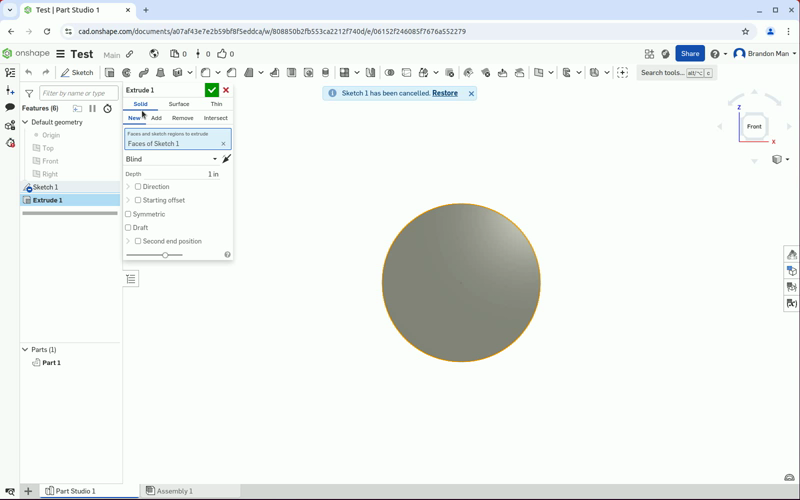
mouse_move(137, 120)
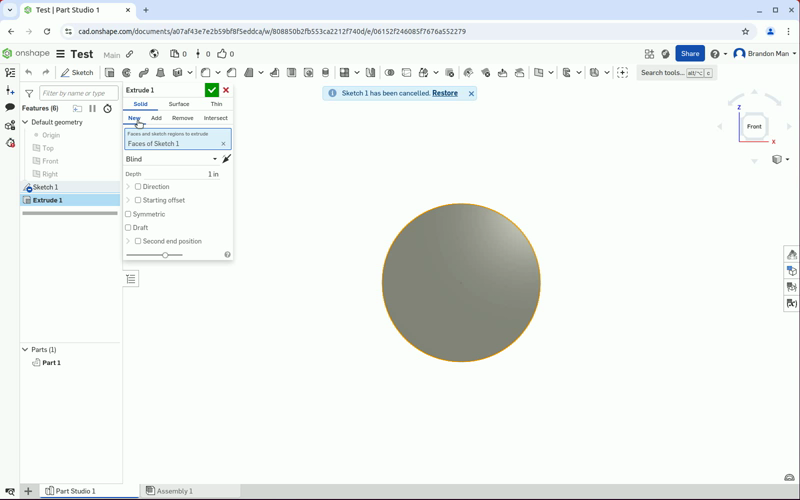
click(137, 120)
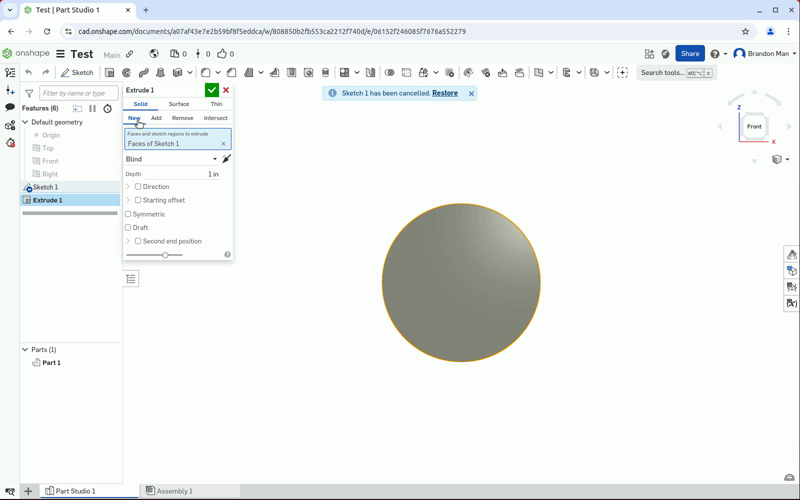
key(tab, 4)
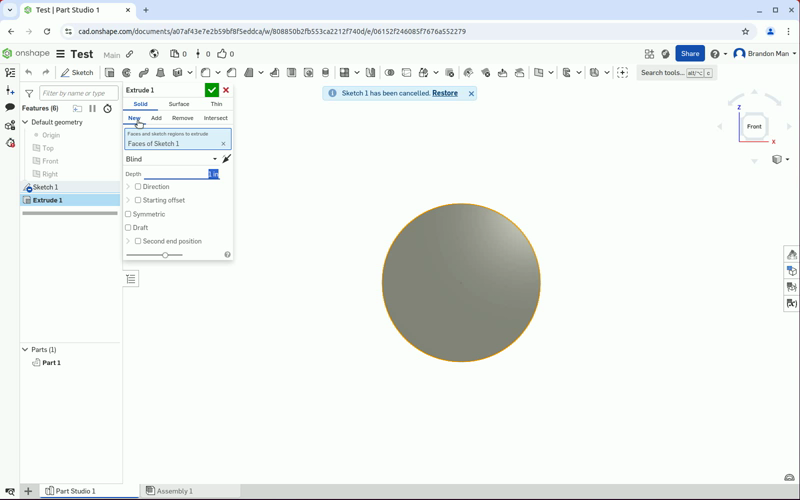
text(-13.721)
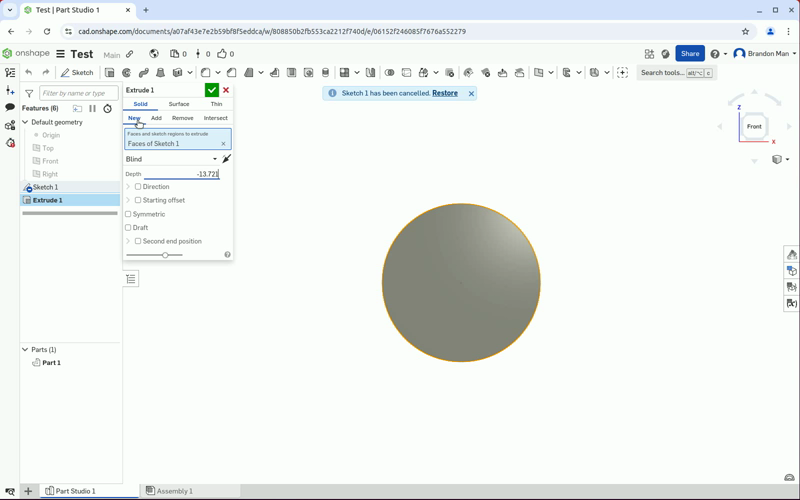
key(enter)
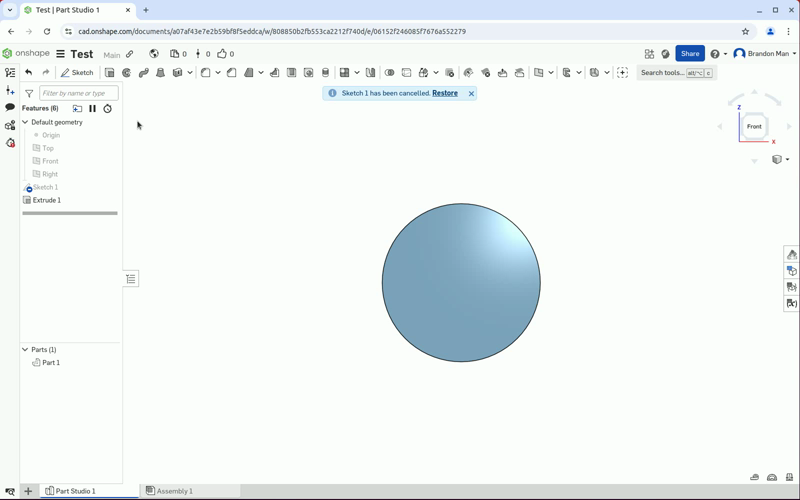
key(shift+h)
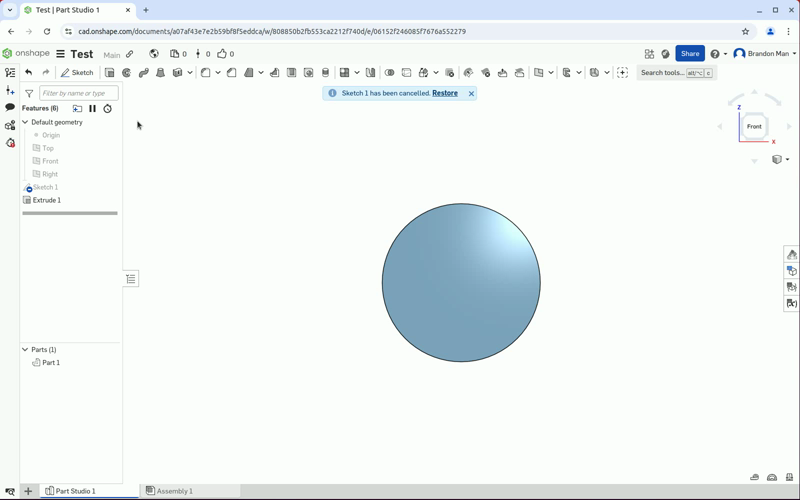
key(shift+h)
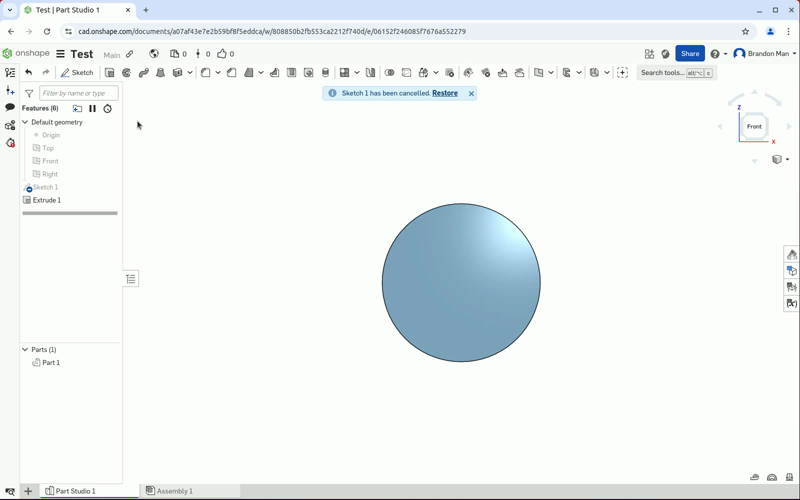
mouse_move(73, 189)
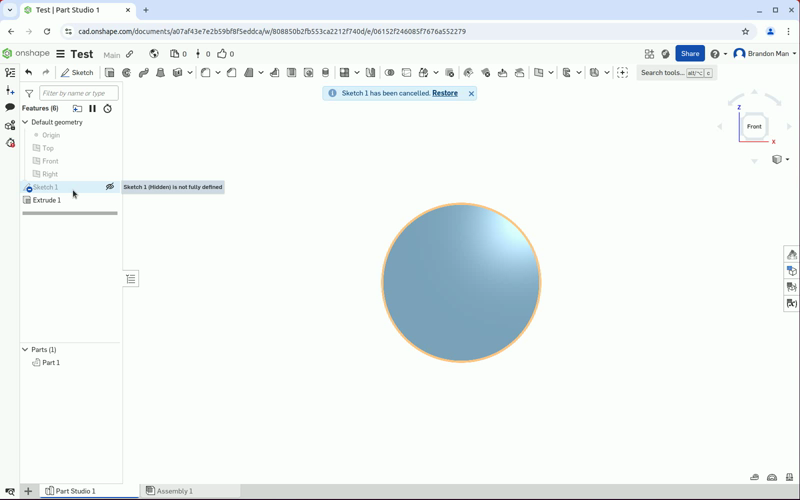
click(73, 189)
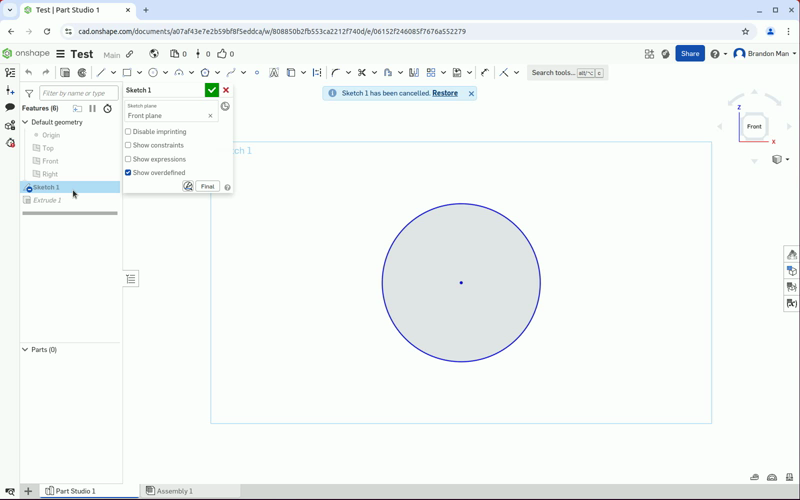
mouse_move(229, 92)
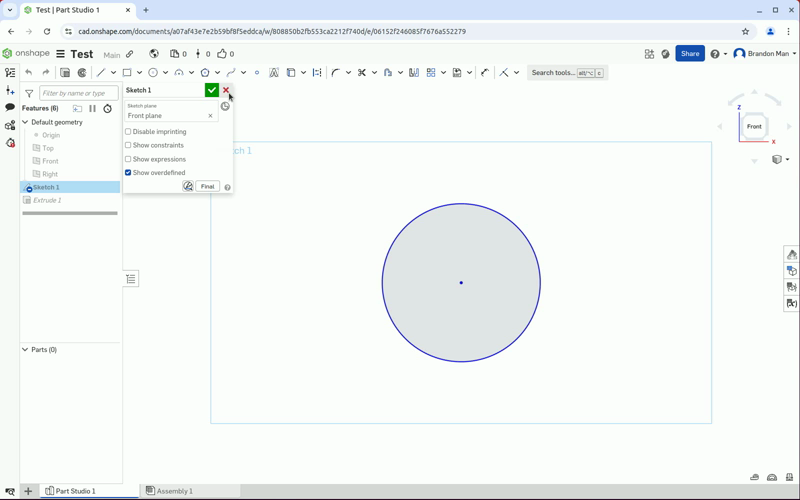
click(229, 92)
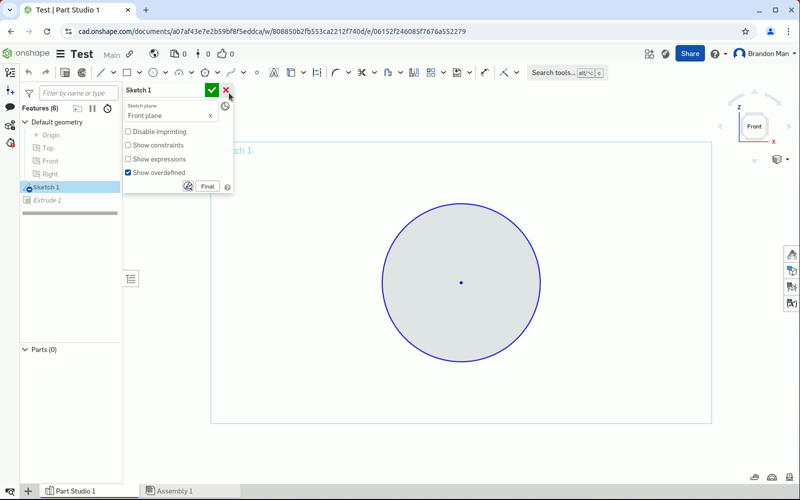
key(shift+s)
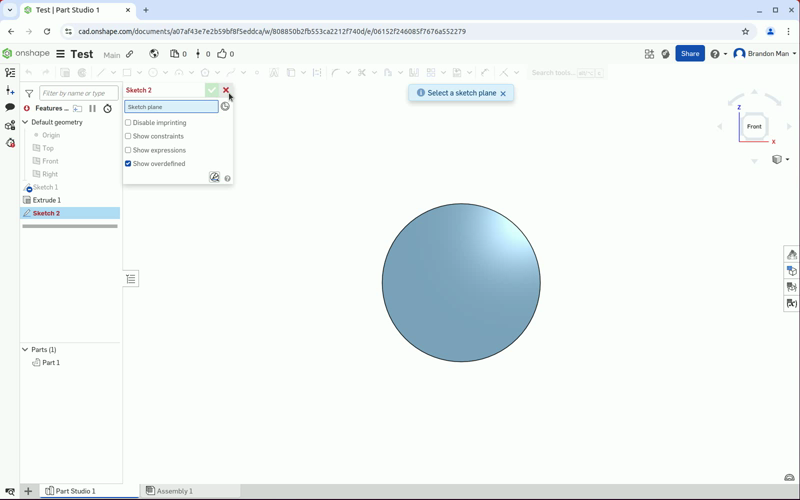
mouse_move(73, 163)
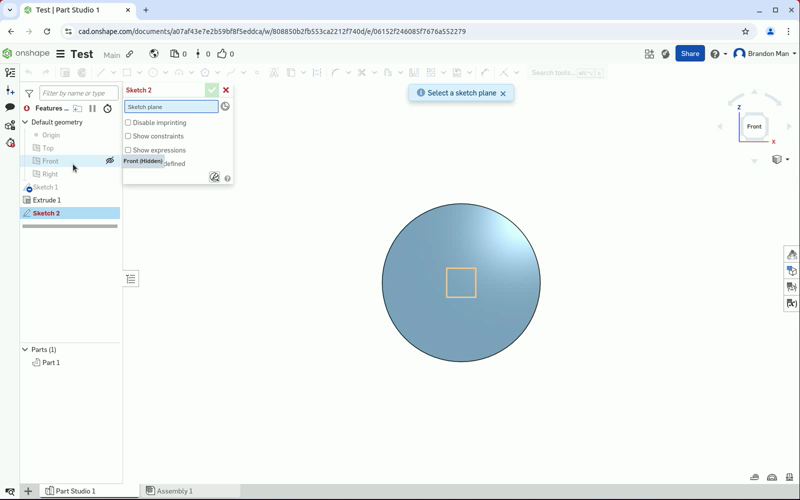
click(73, 163)
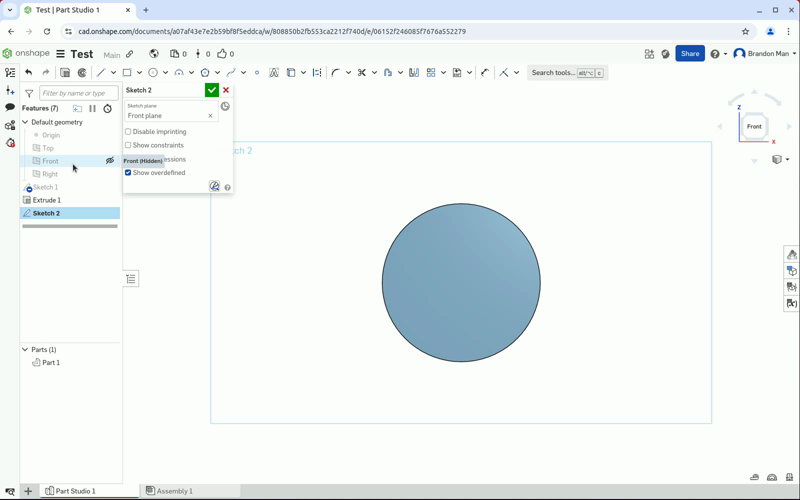
mouse_move(73, 352)
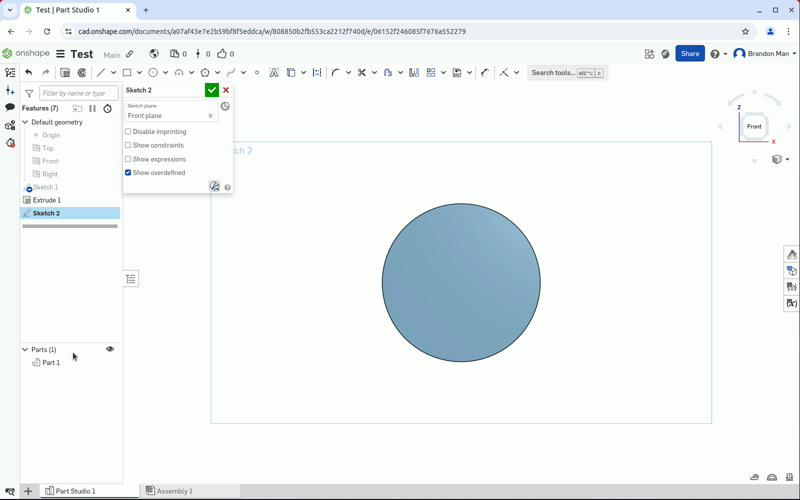
key(y)
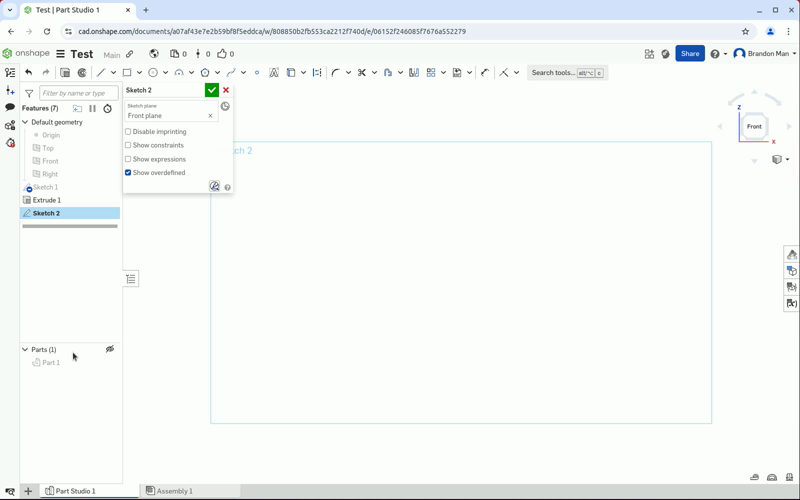
key(c)
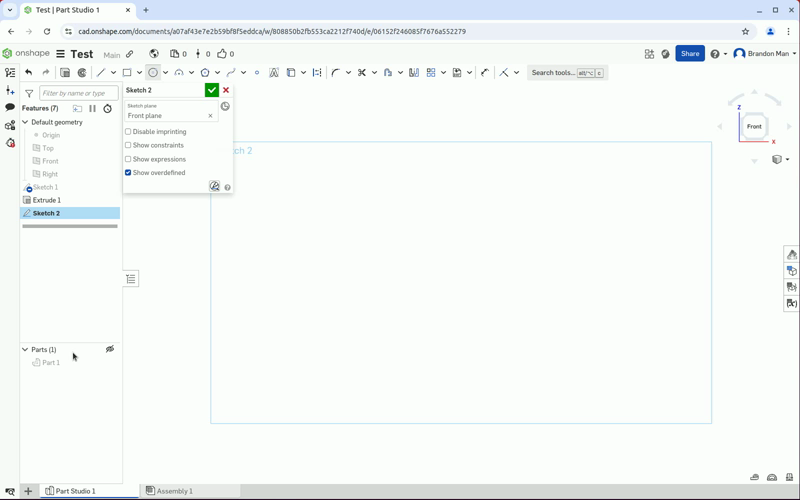
key_down(shift)
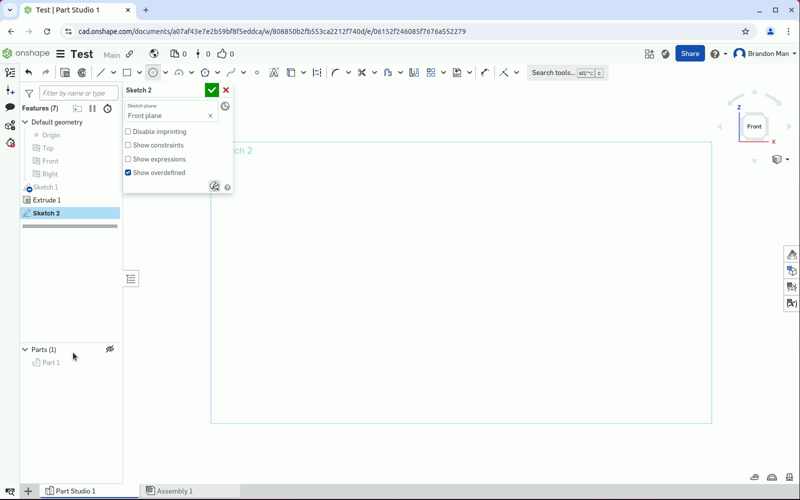
mouse_move(461, 282)
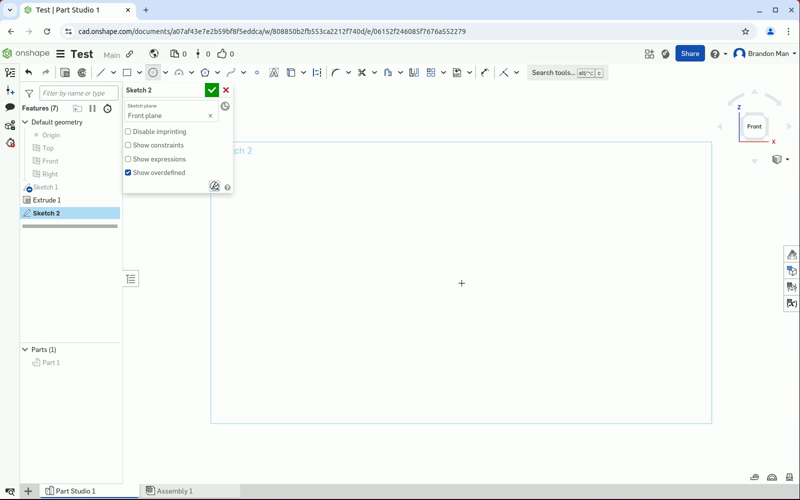
click(461, 282)
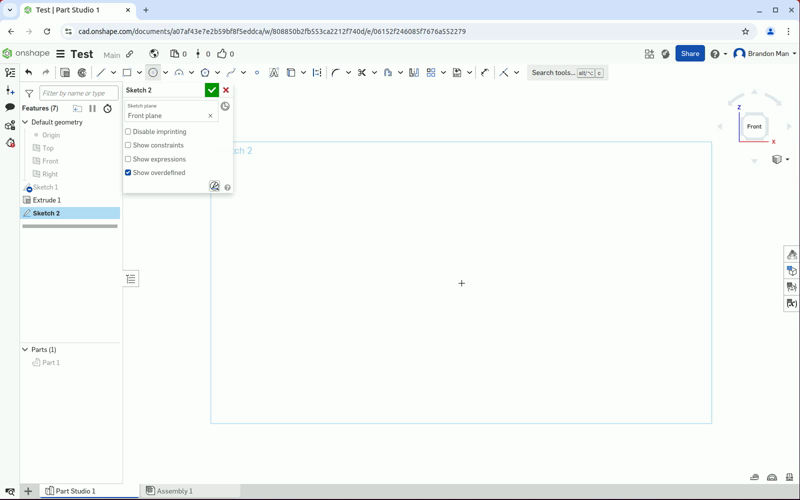
key_up(shift)
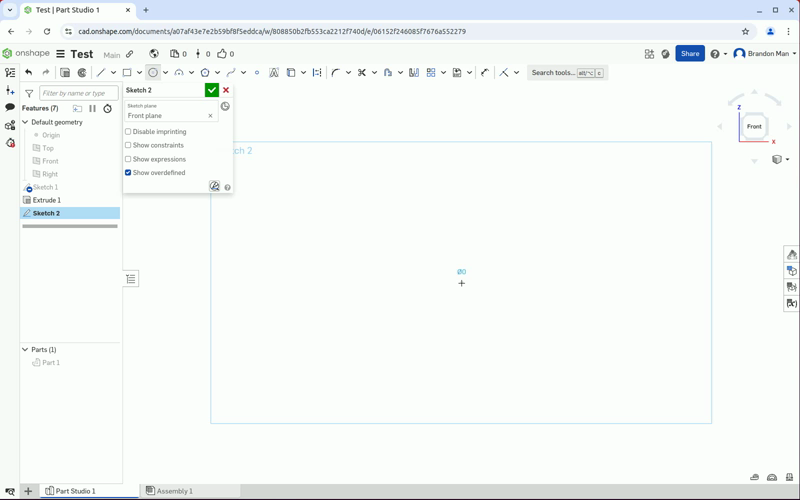
mouse_move(524, 282)
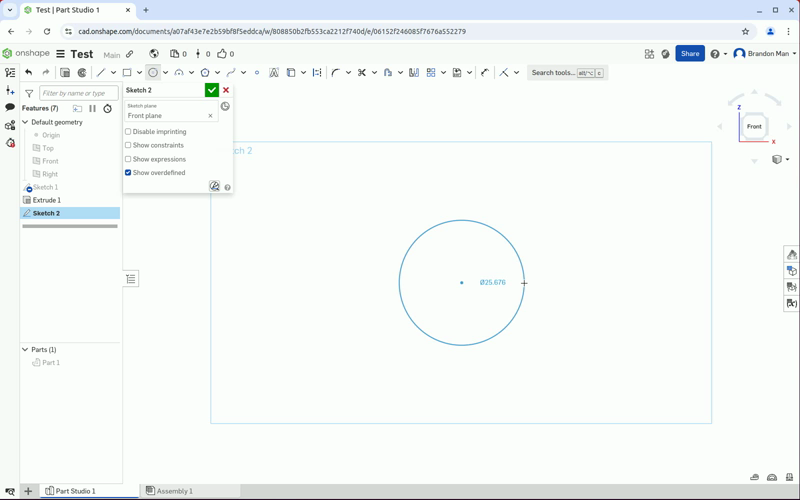
click(524, 282)
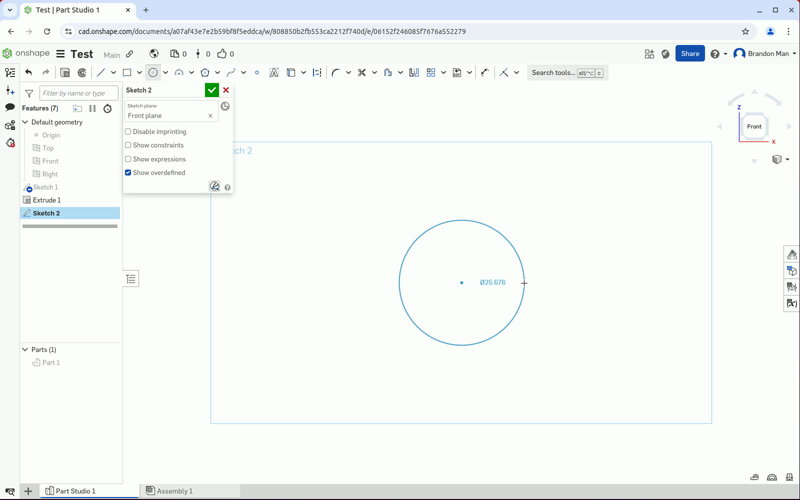
key(esc)
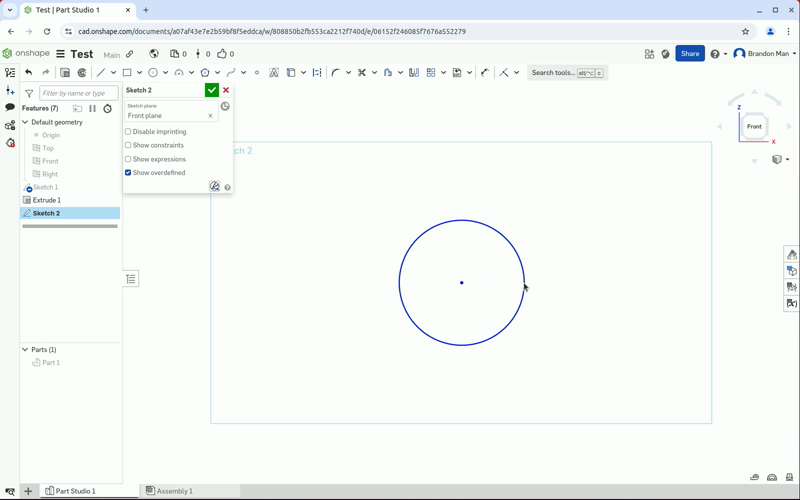
mouse_move(442, 276)
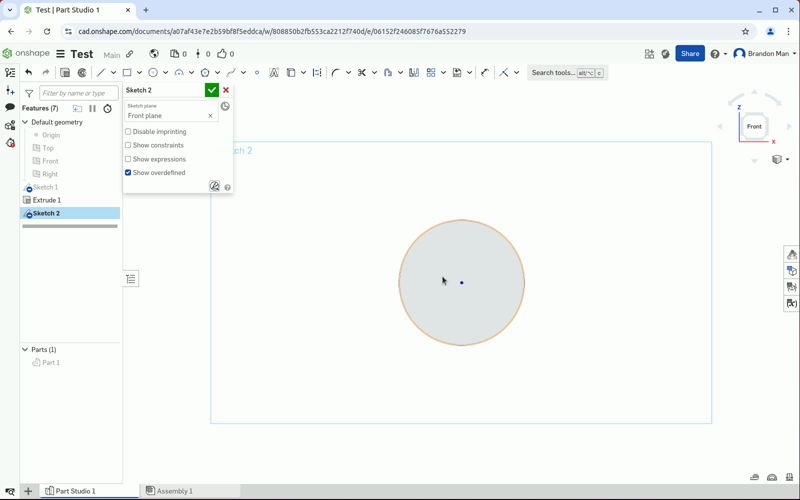
click(442, 276)
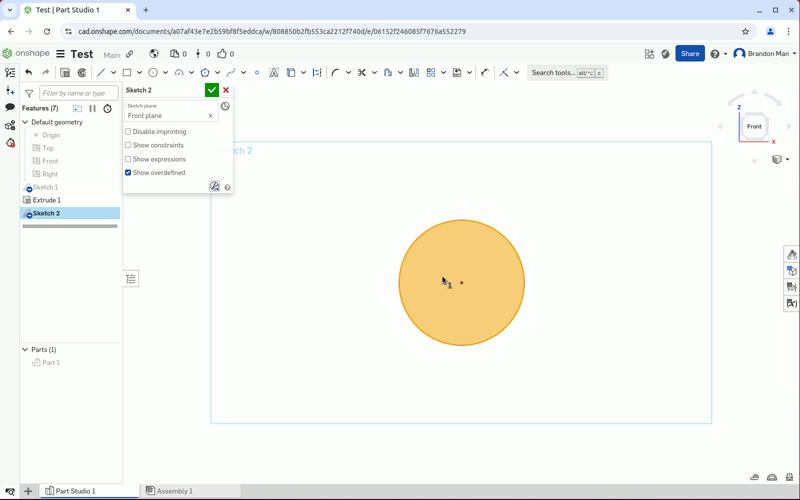
mouse_move(73, 352)
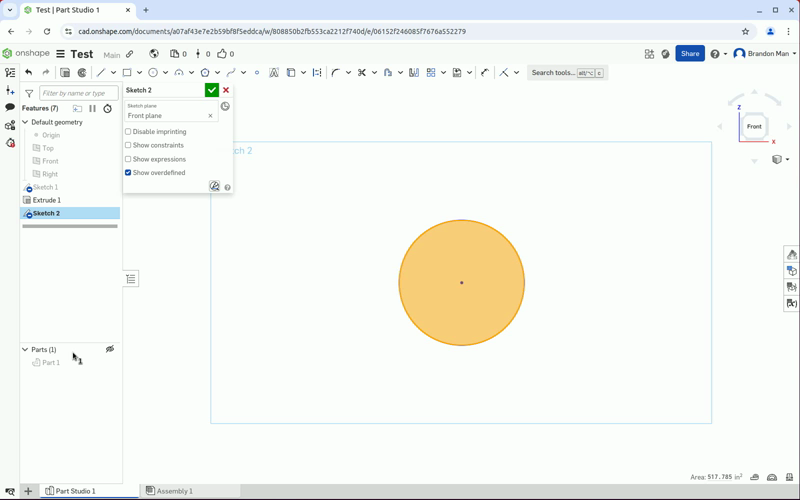
key(shift+y)
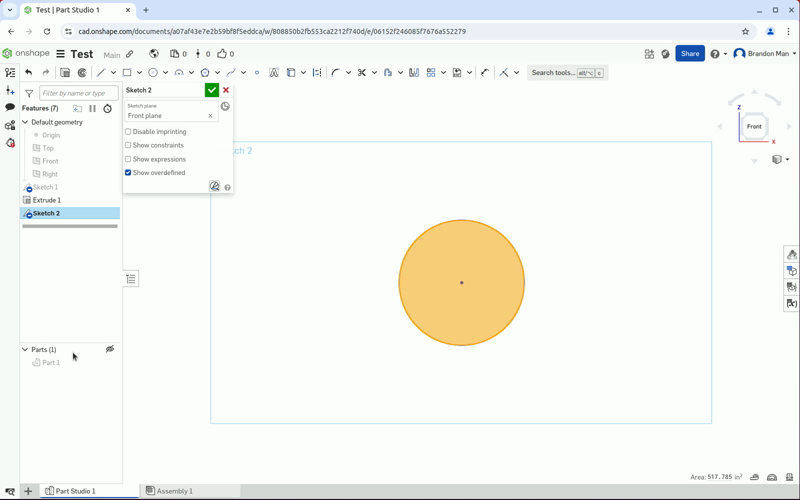
key(shift+e)
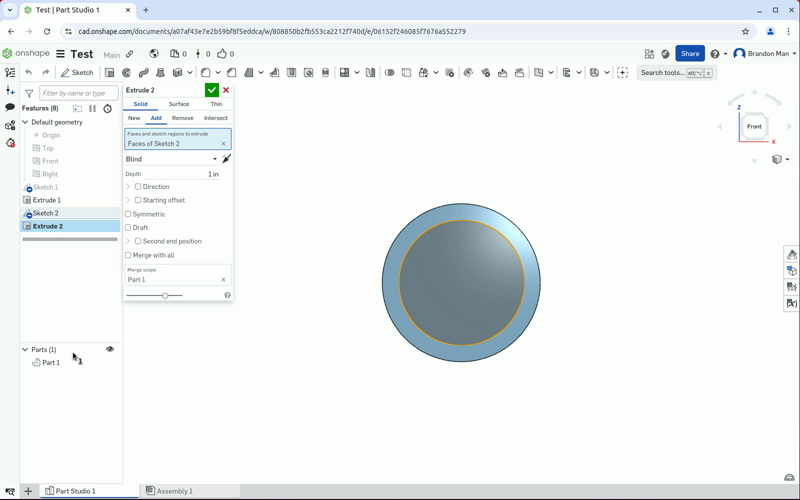
mouse_move(143, 106)
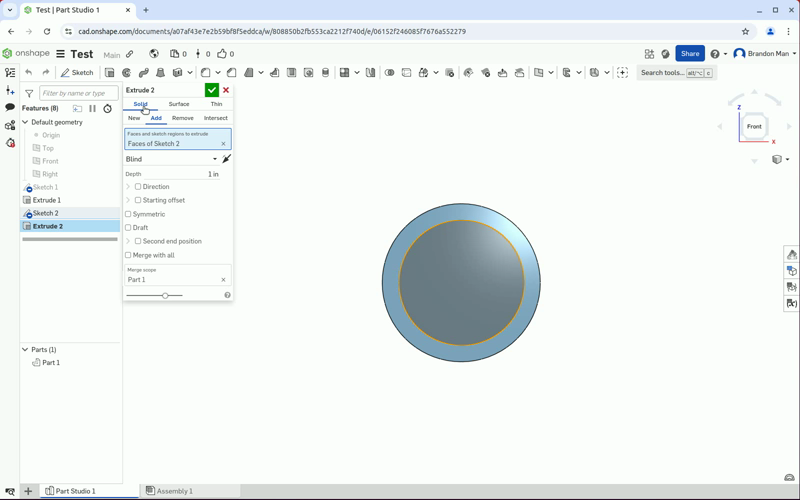
click(143, 106)
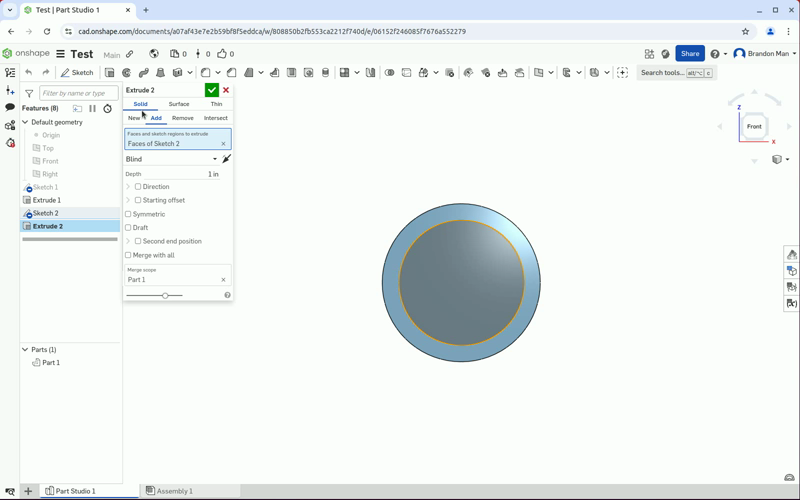
mouse_move(137, 120)
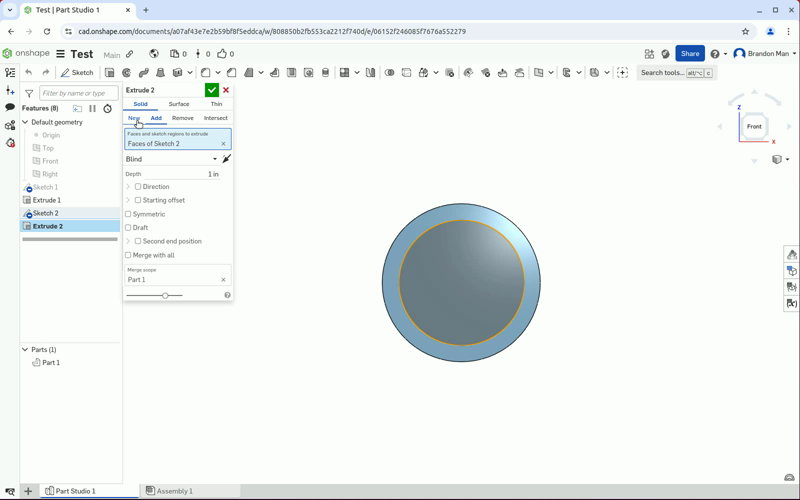
click(137, 120)
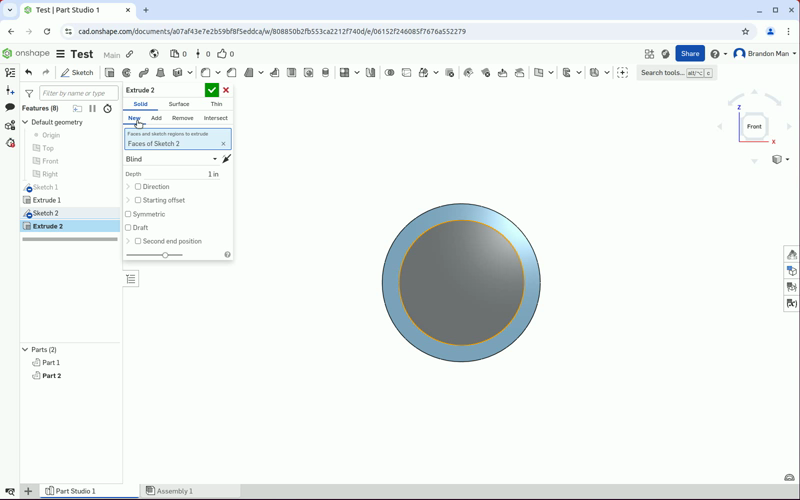
key(tab, 4)
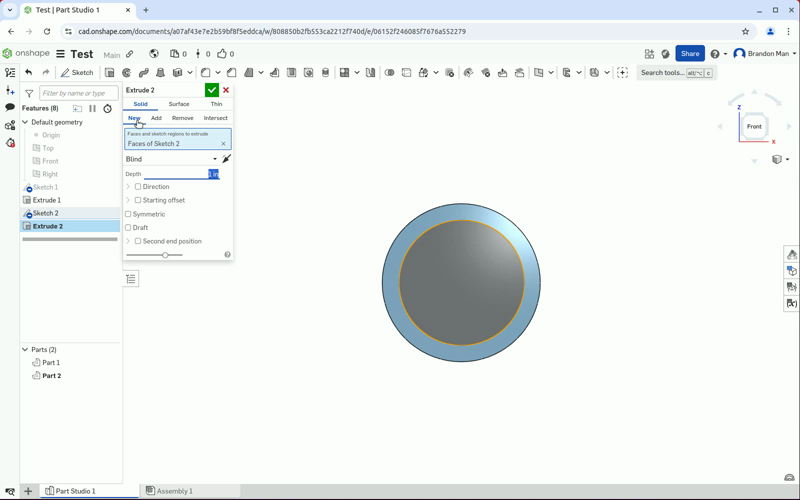
text(-20.46)
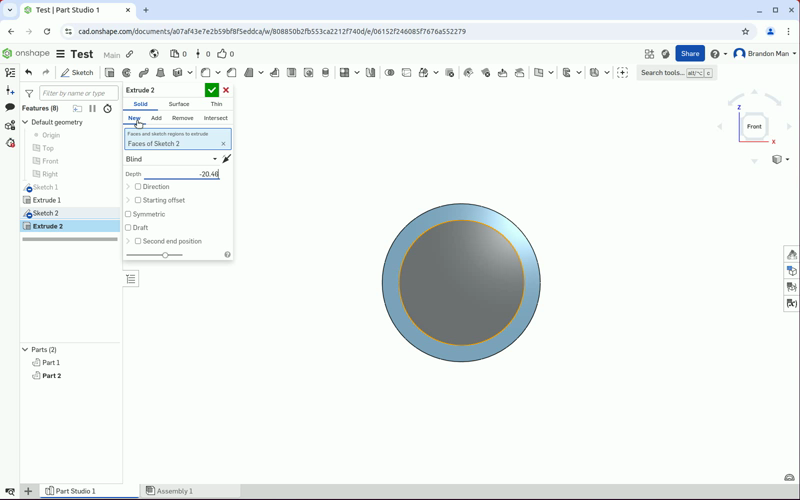
key(tab, 3)
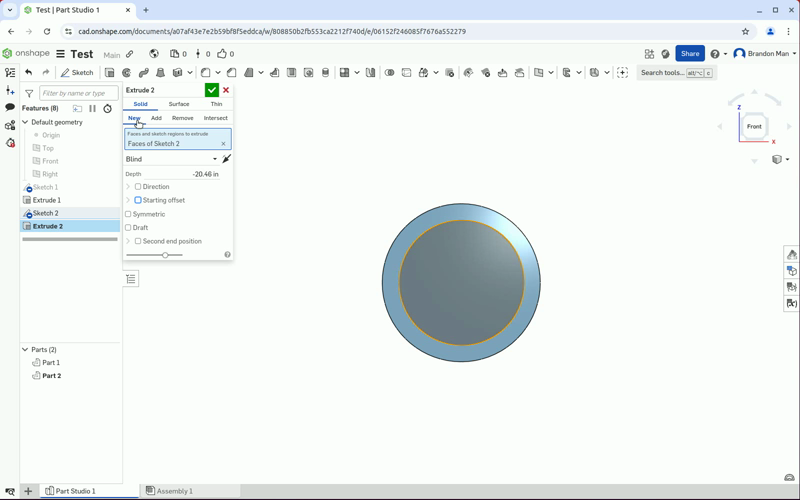
key(tab, 2)
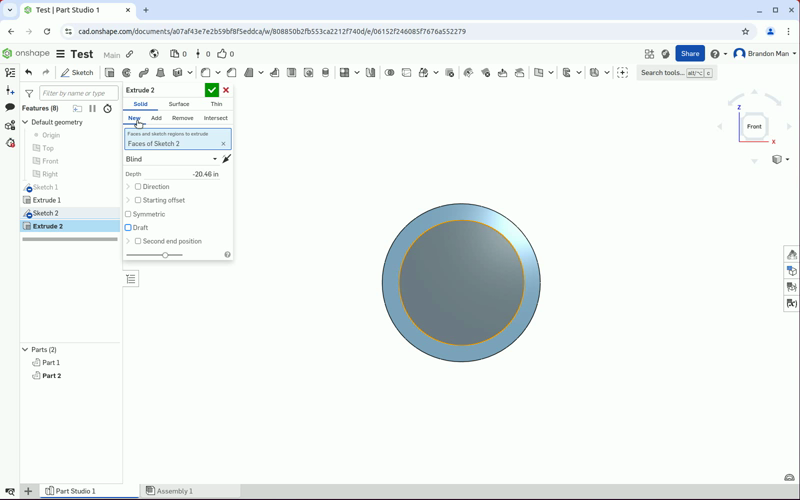
key(space)
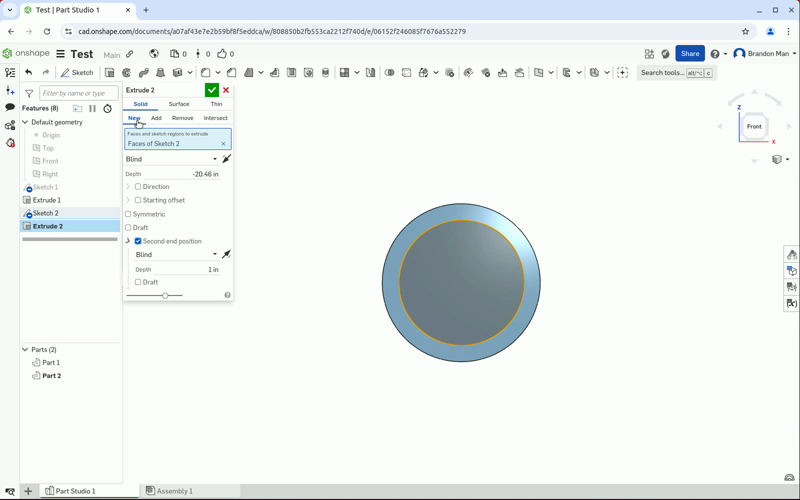
key(tab, 3)
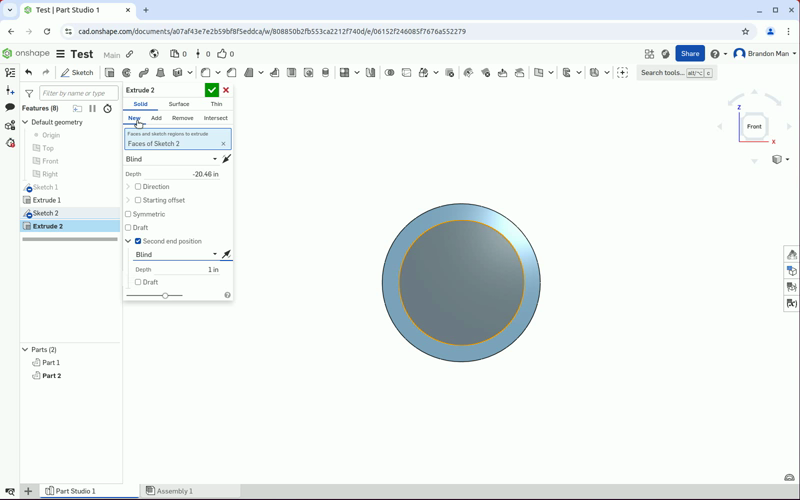
text(3.37)
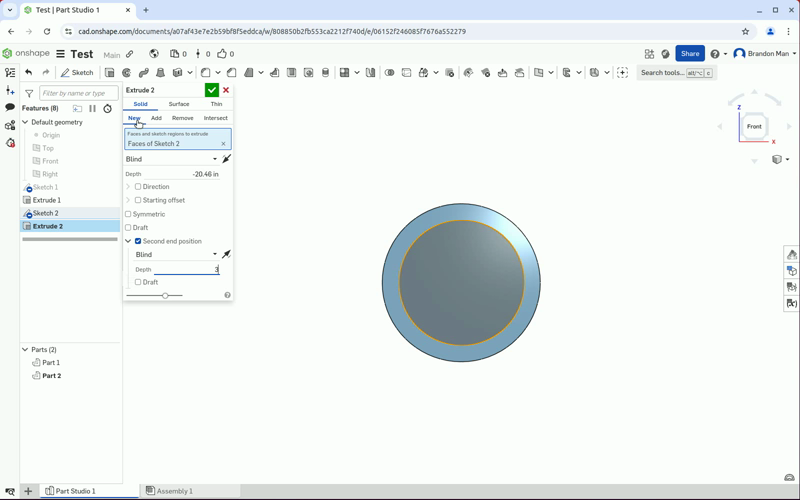
key(enter)
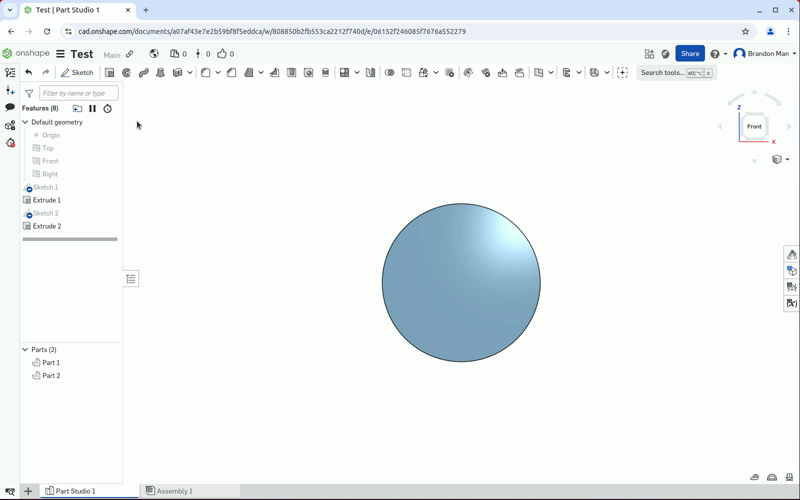
key(shift+h)
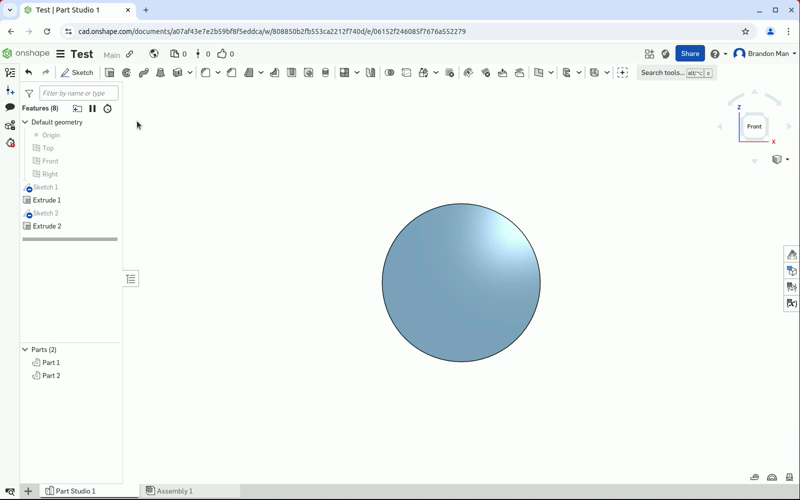
key(shift+h)
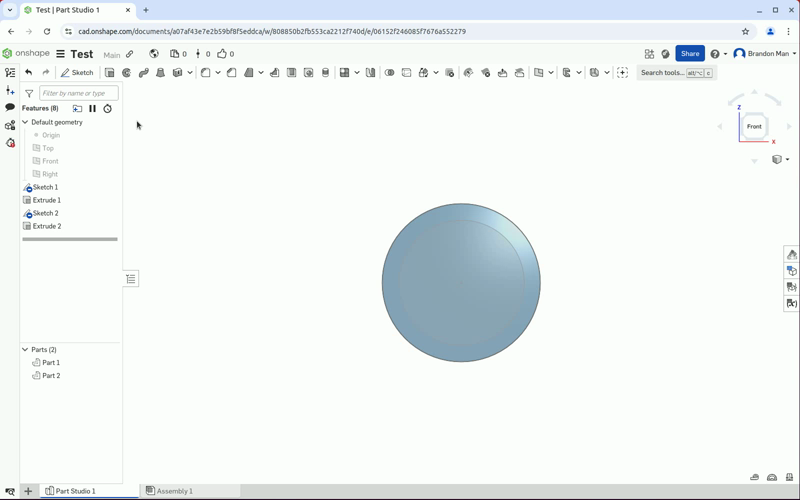
key(shift+7)
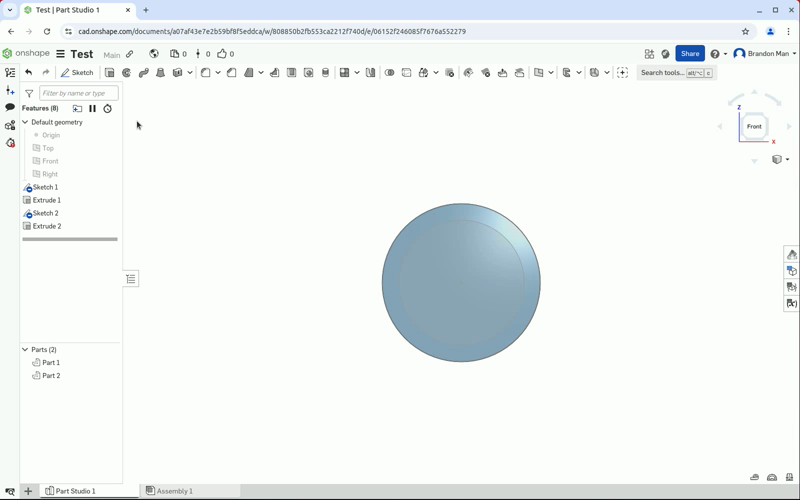
key(left, 2)
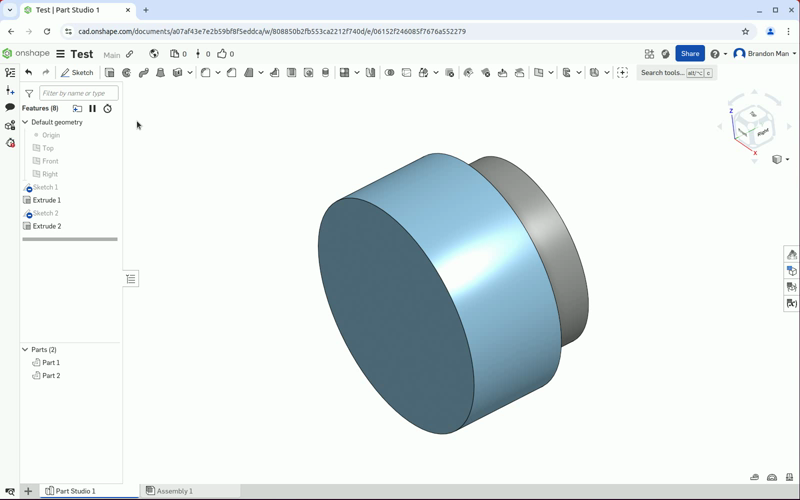
key(down, 2)
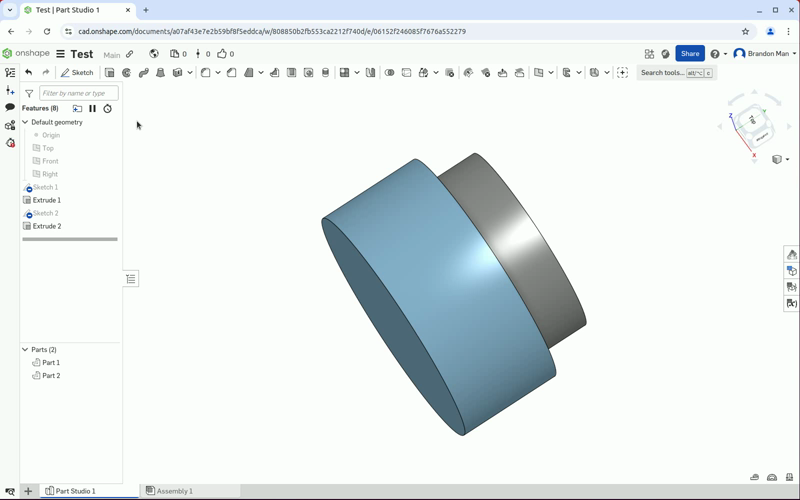
key(up, 2)
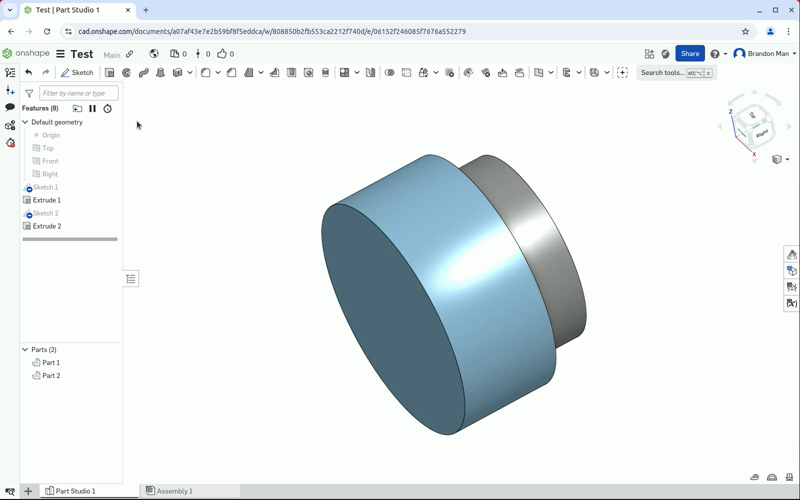
key(right, 2)
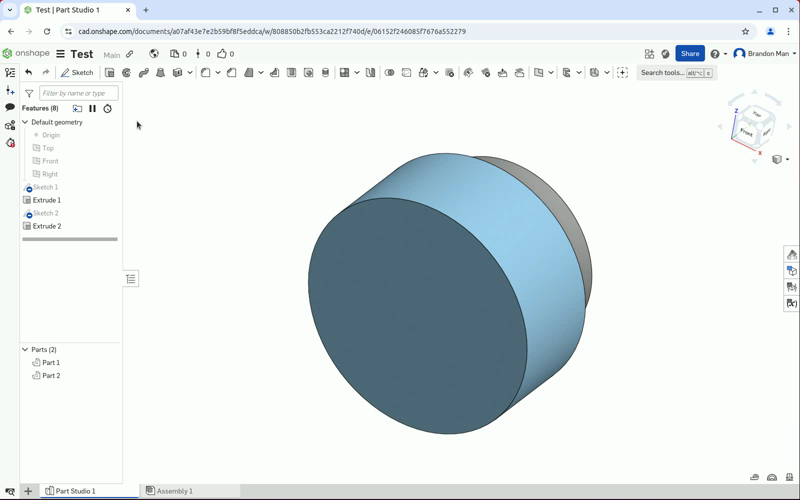
mouse_move(73, 189)
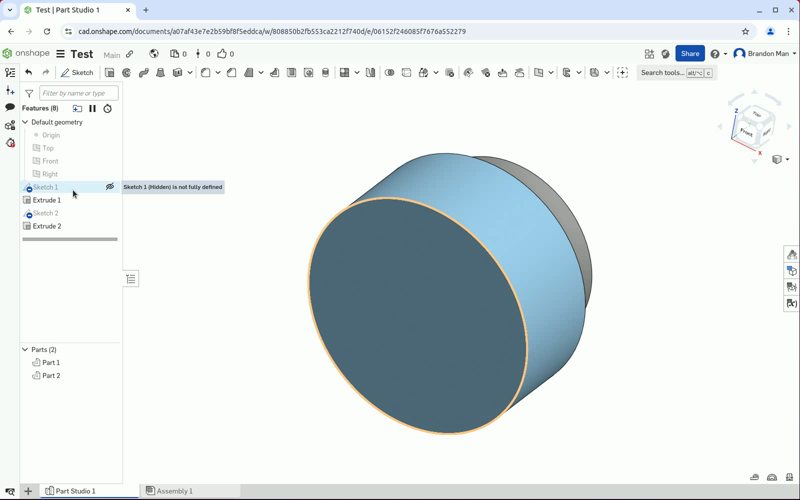
click(73, 189)